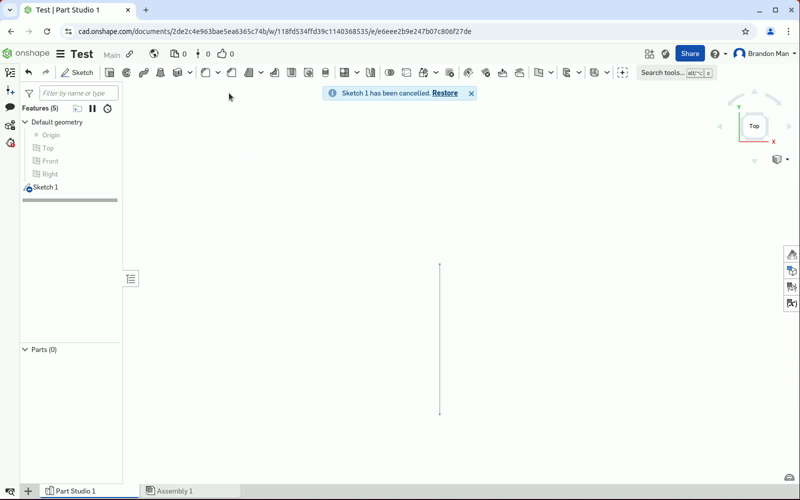
key(shift+h)
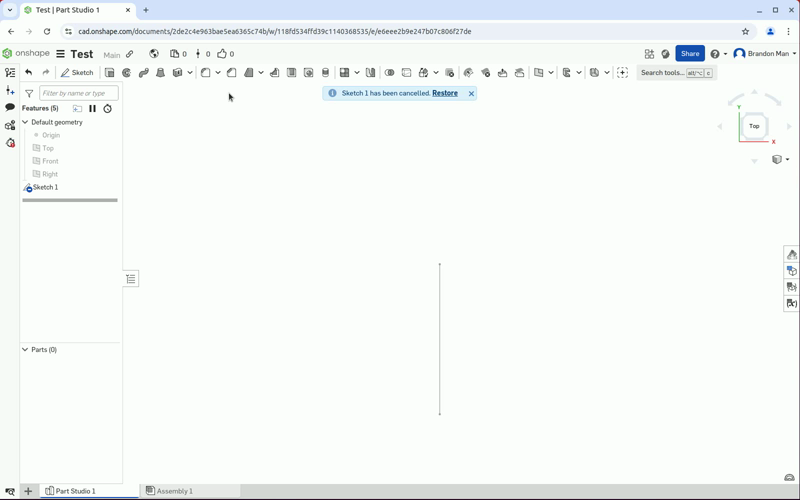
key(shift+s)
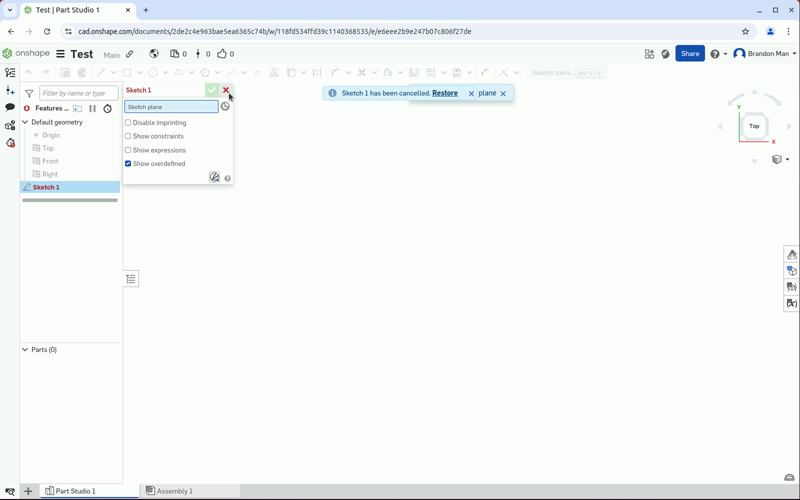
mouse_move(73, 150)
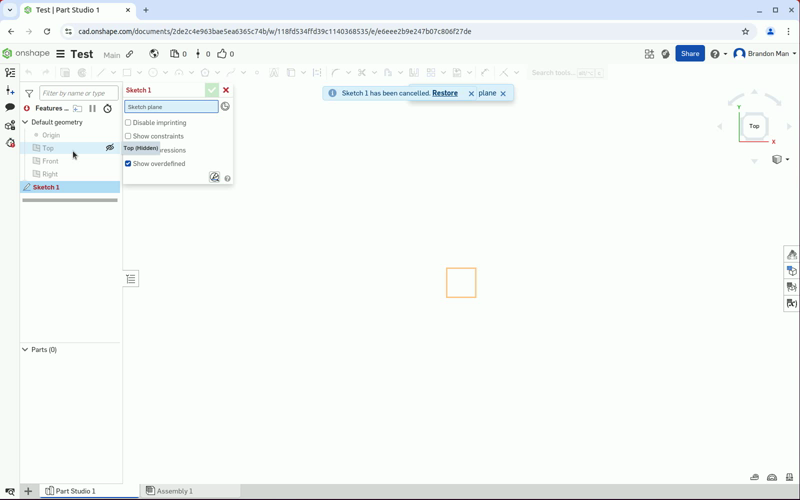
click(73, 150)
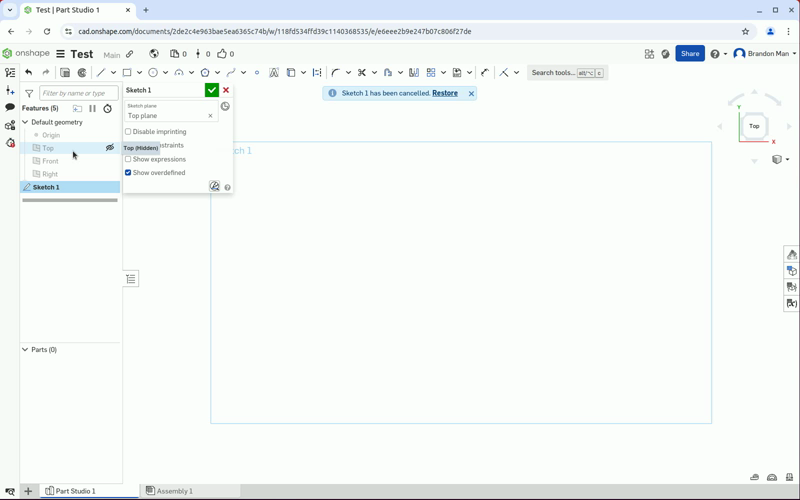
mouse_move(73, 352)
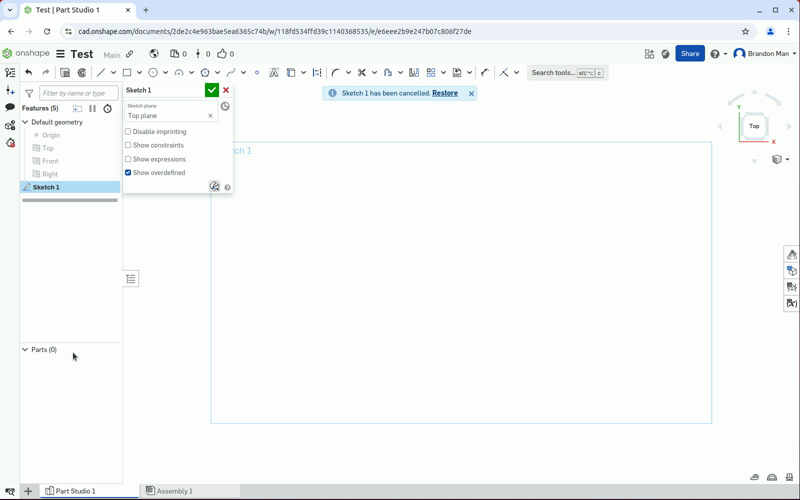
key(y)
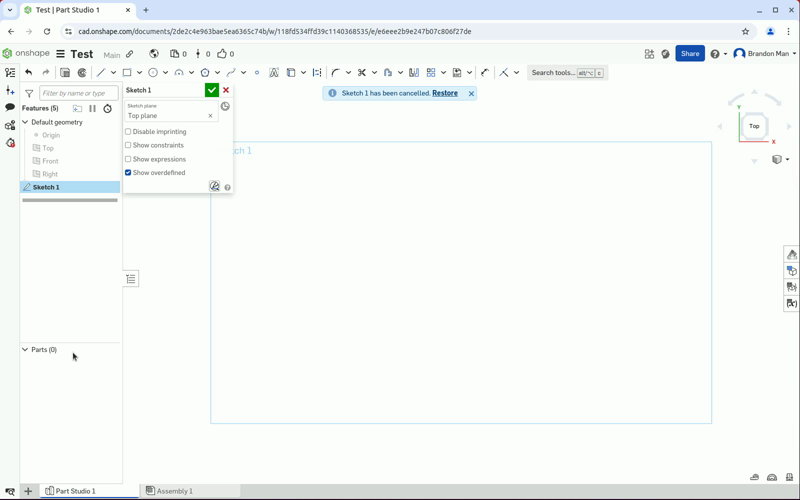
key(c)
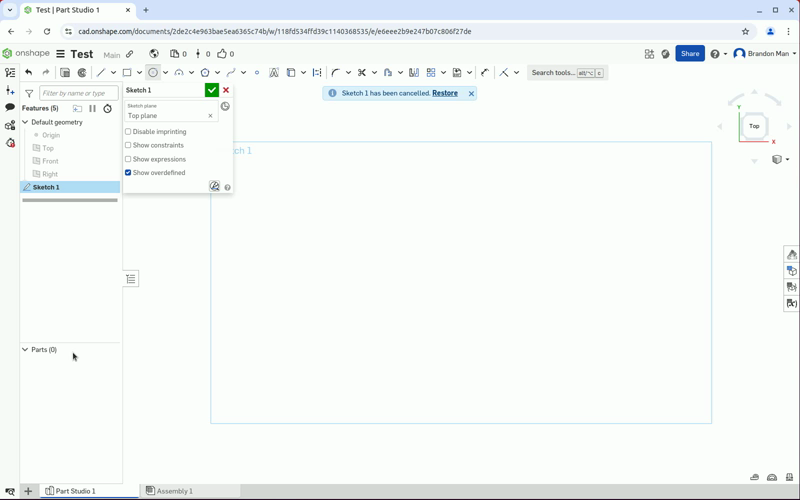
key_down(shift)
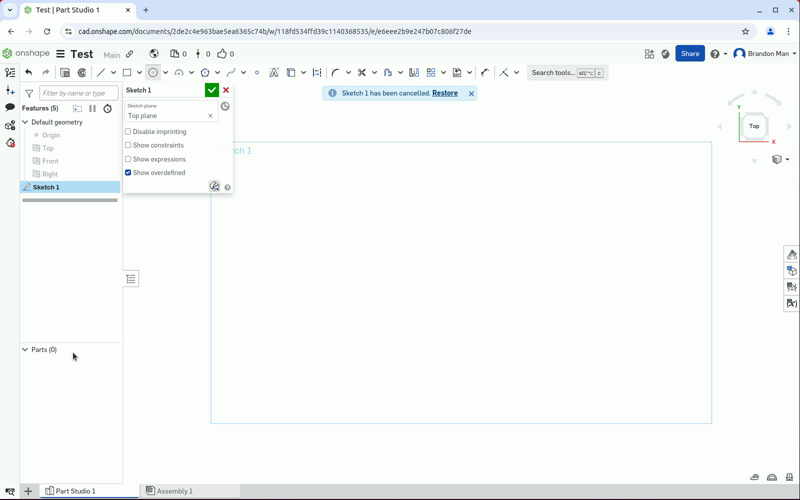
mouse_move(461, 282)
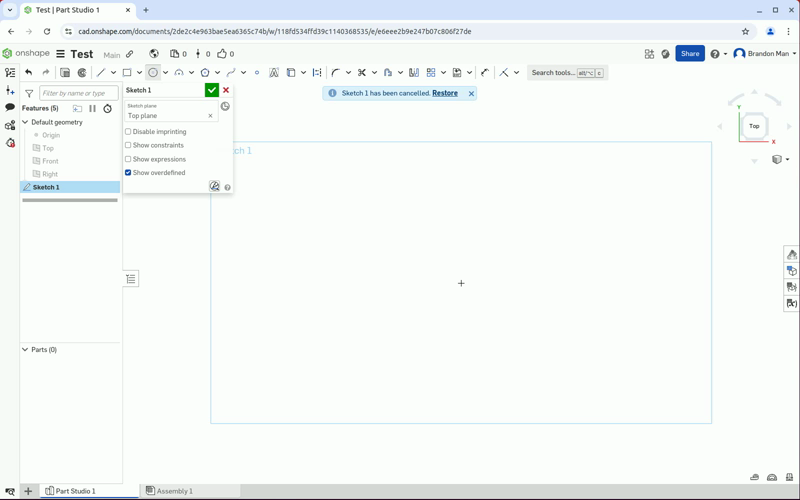
click(461, 282)
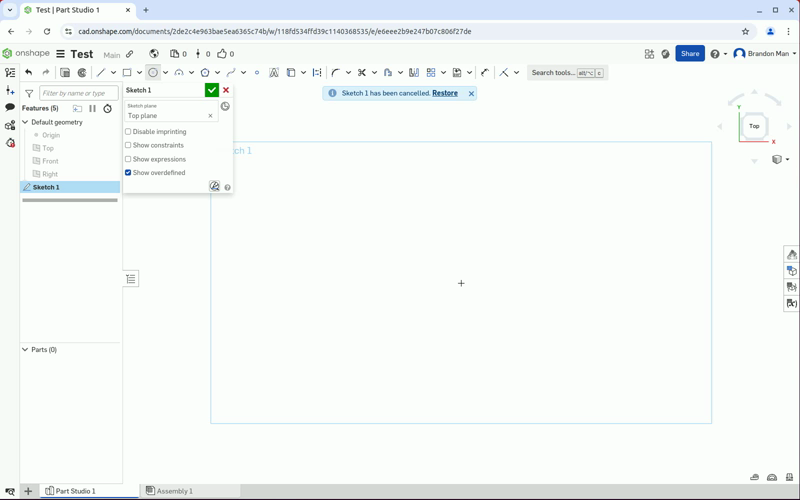
key_up(shift)
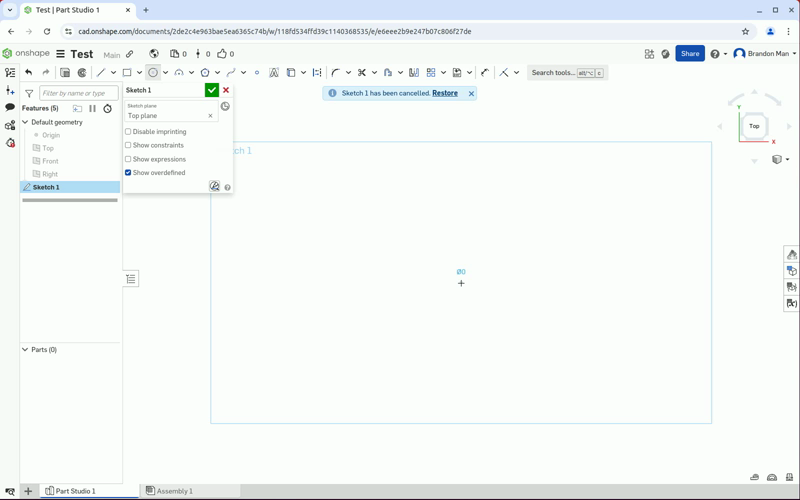
mouse_move(574, 282)
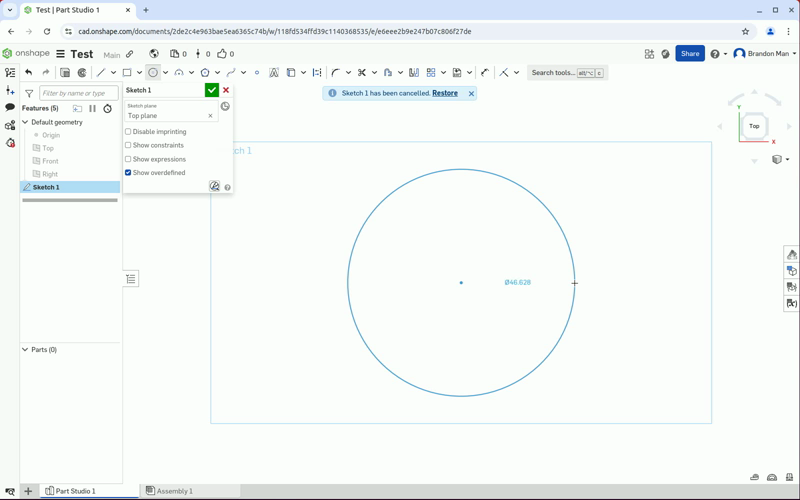
click(574, 282)
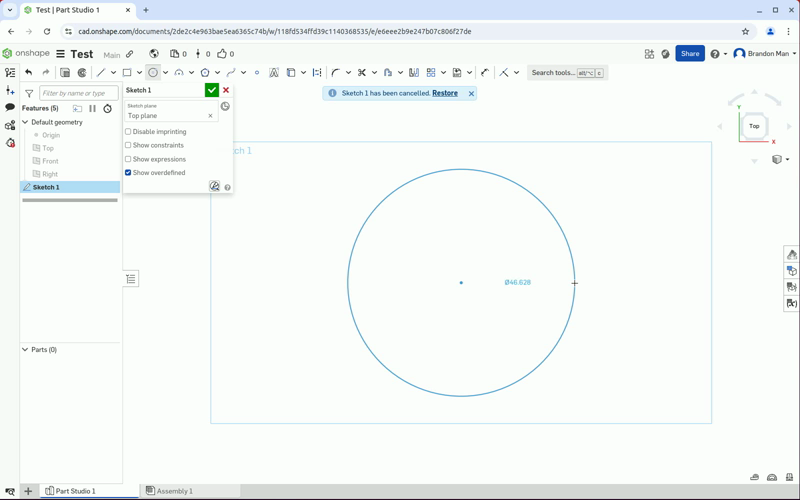
key(esc)
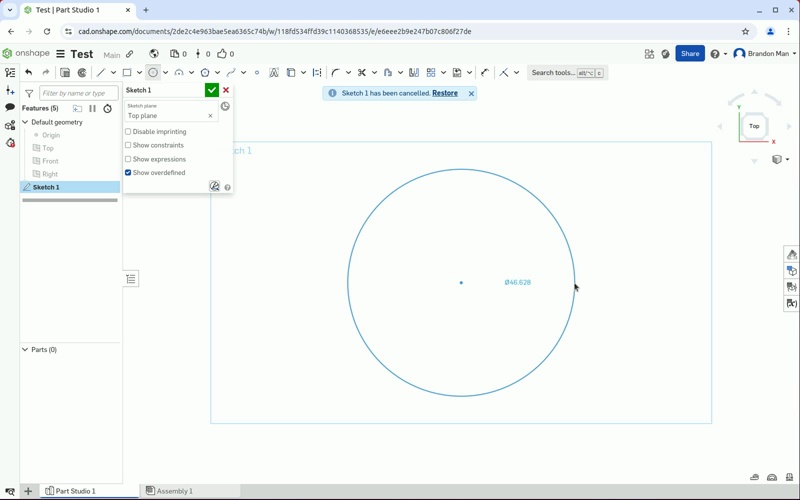
mouse_move(413, 219)
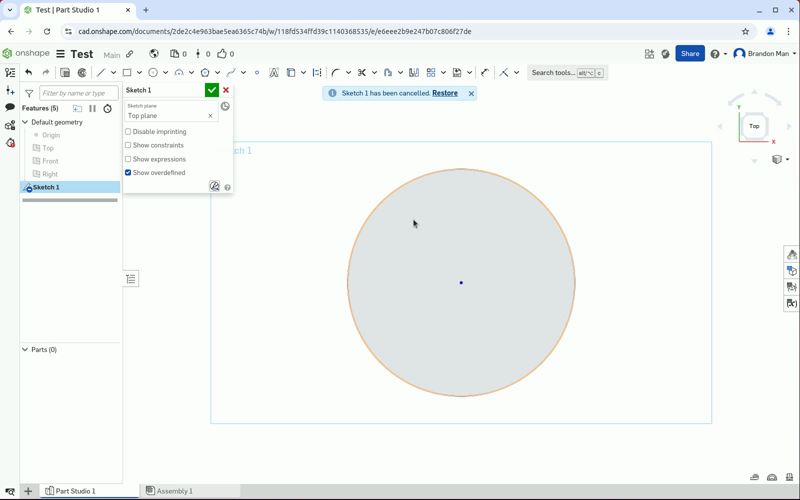
click(413, 219)
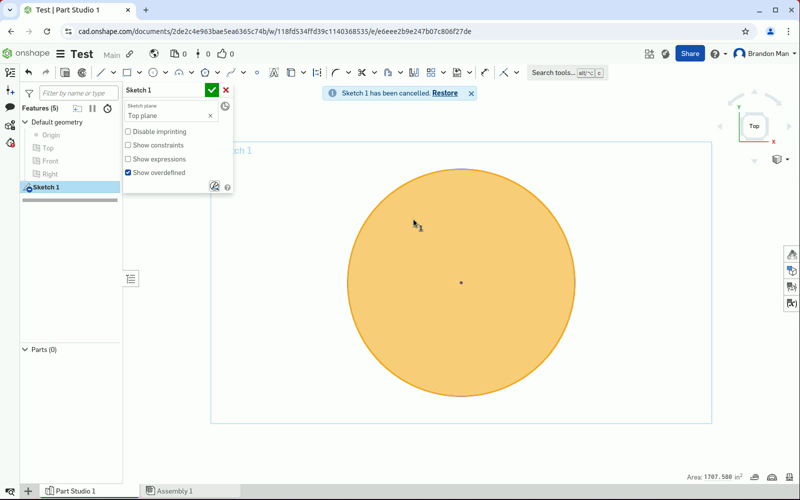
mouse_move(73, 352)
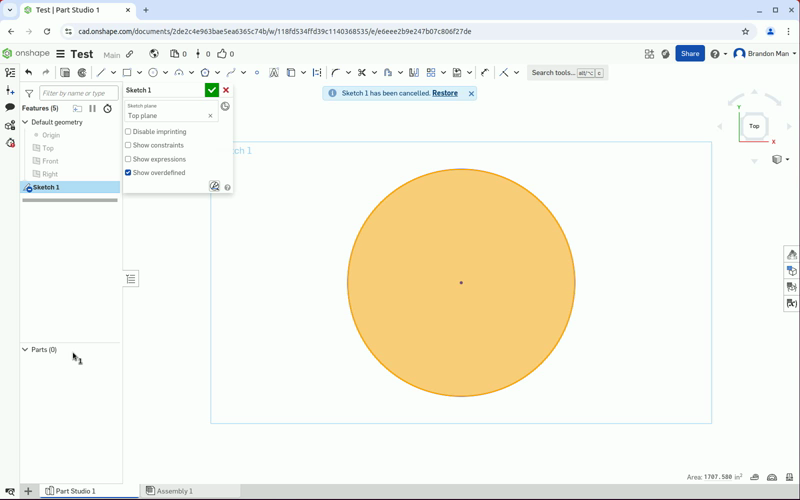
key(shift+y)
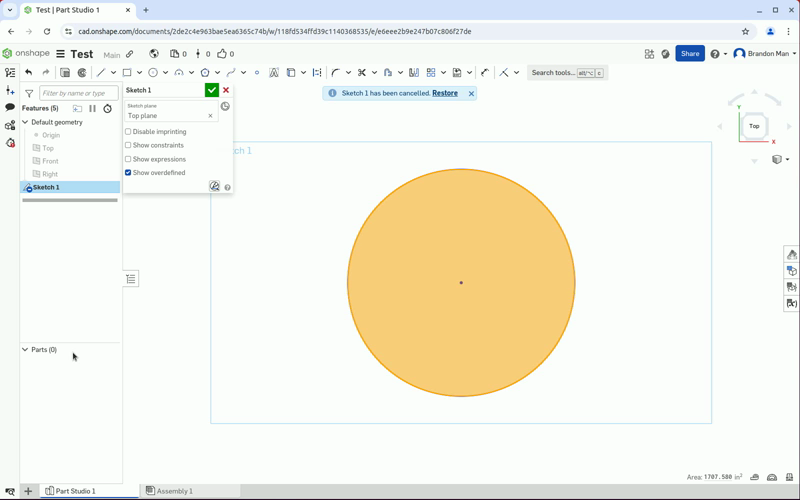
key(shift+e)
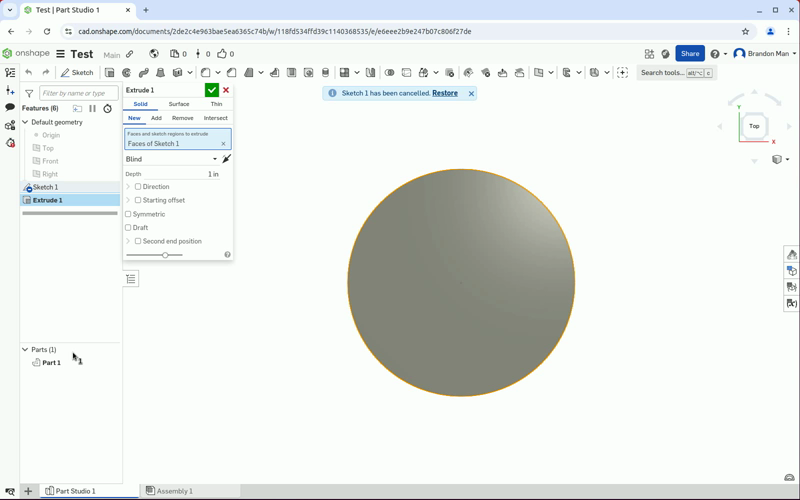
mouse_move(143, 106)
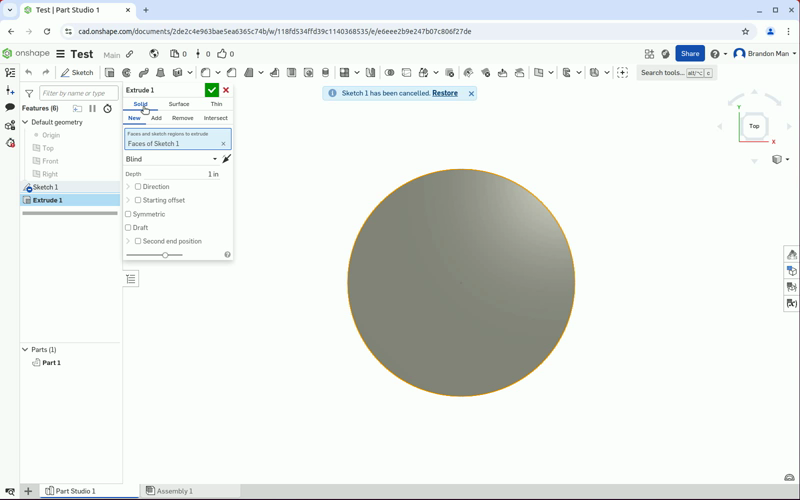
click(143, 106)
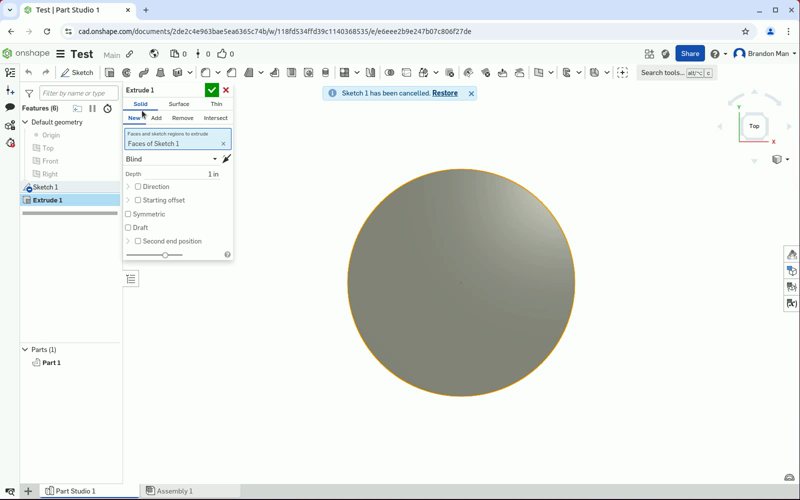
mouse_move(137, 120)
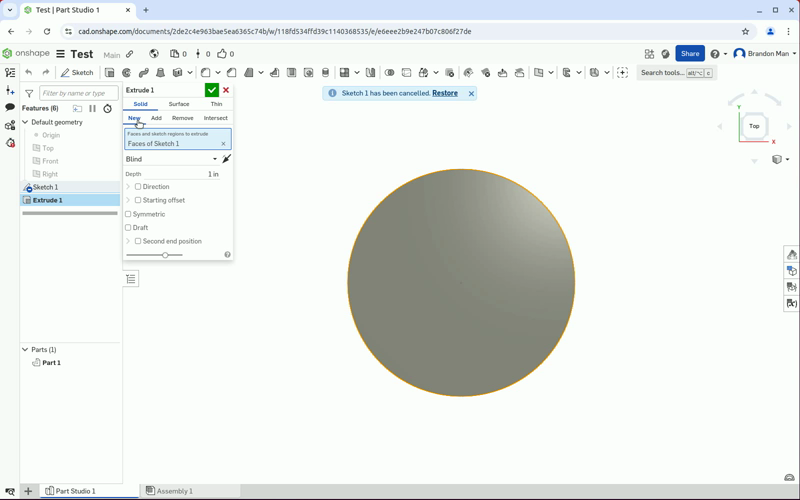
click(137, 120)
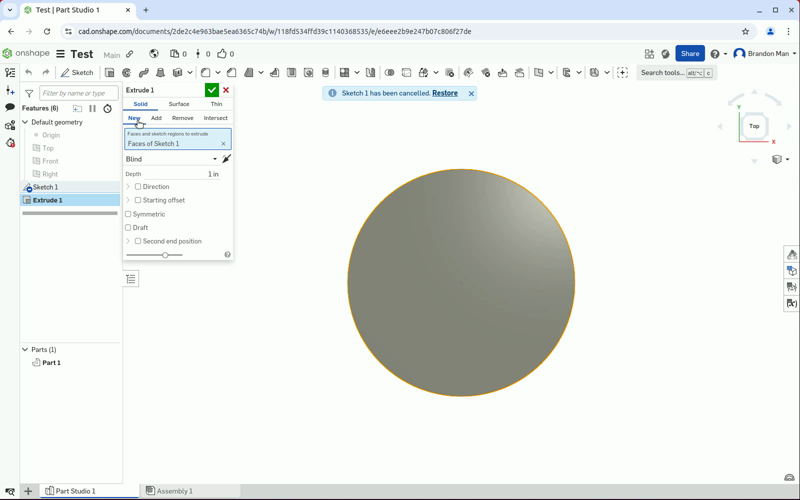
key(tab, 4)
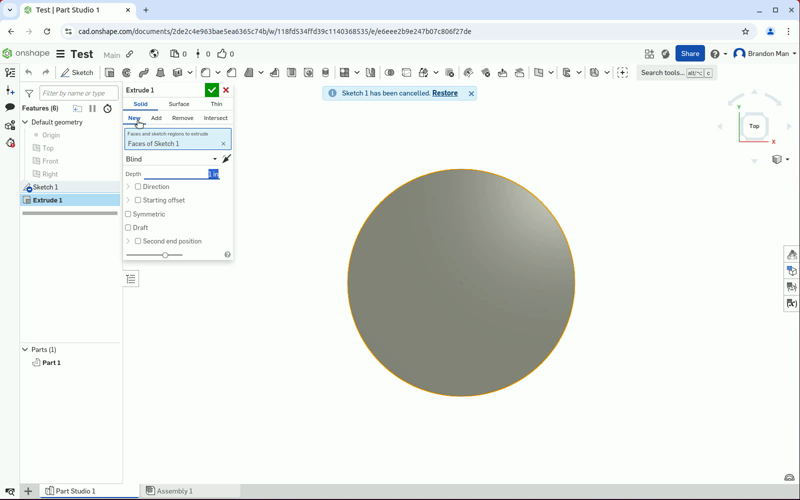
text(-0.722)
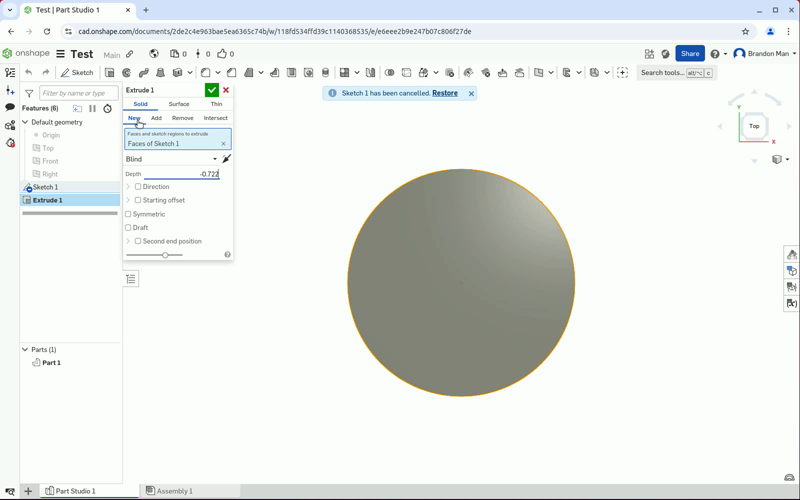
key(enter)
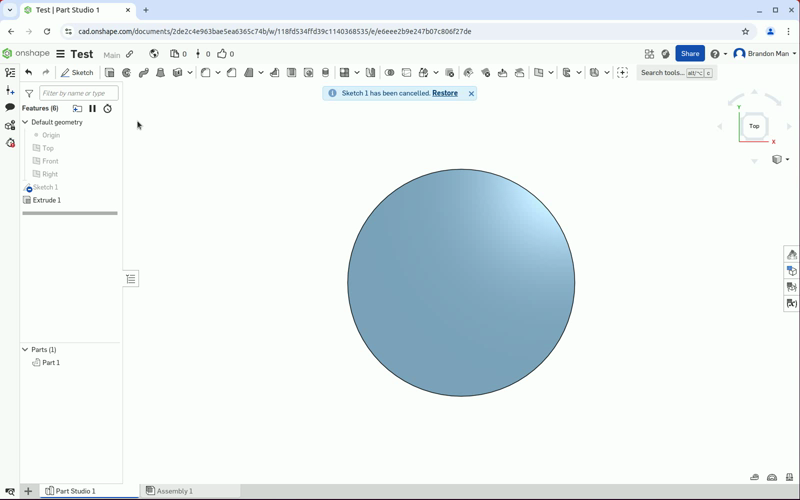
key(shift+h)
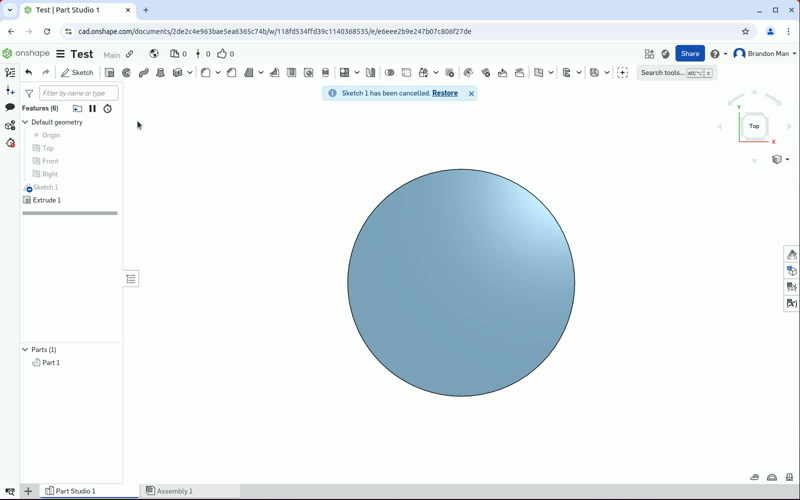
key(shift+h)
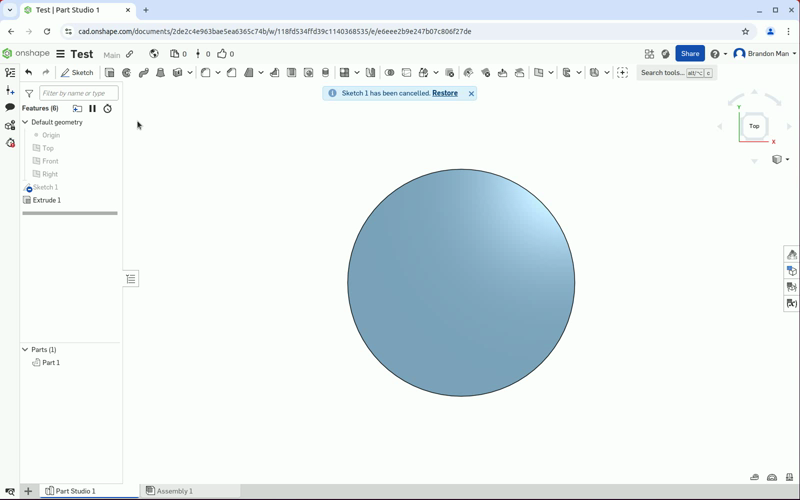
mouse_move(73, 189)
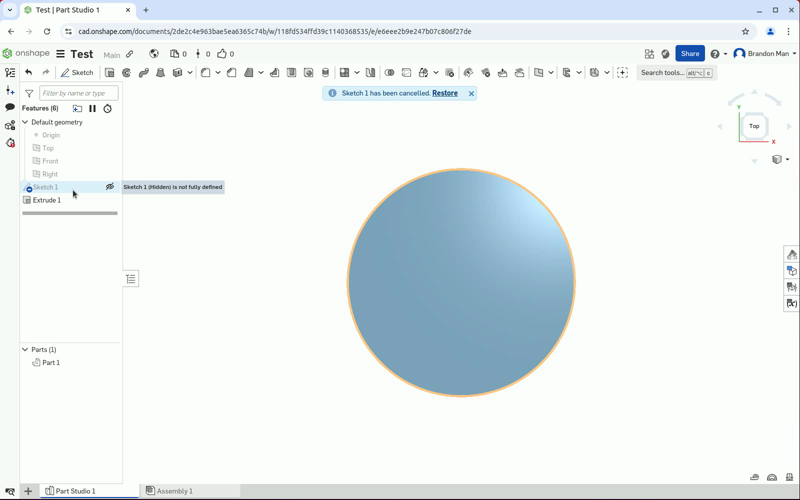
click(73, 189)
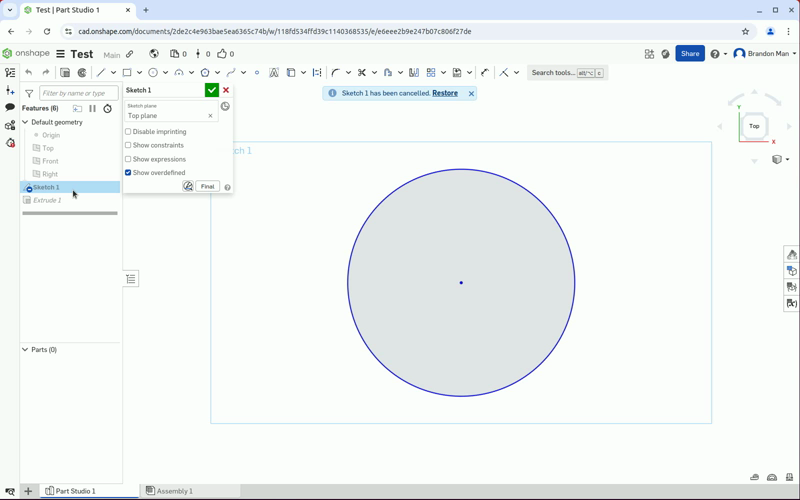
mouse_move(229, 92)
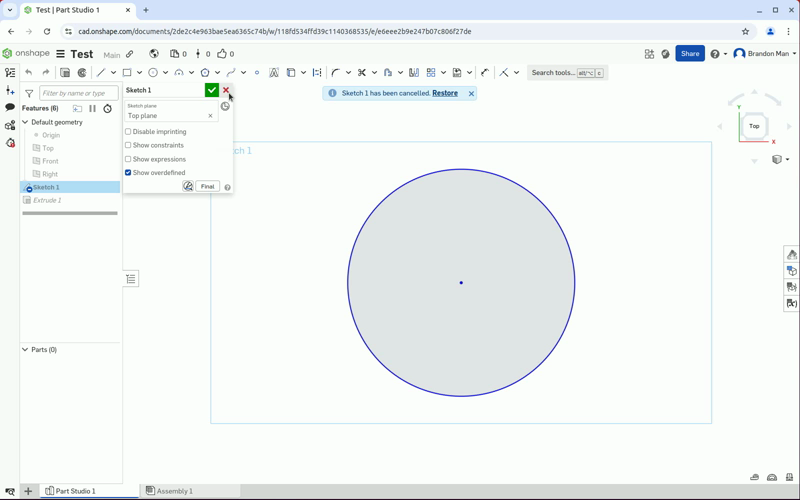
click(229, 92)
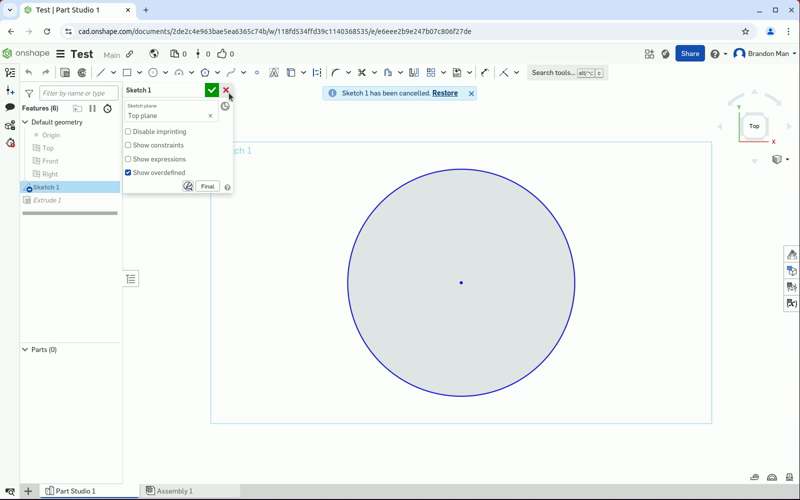
key(shift+s)
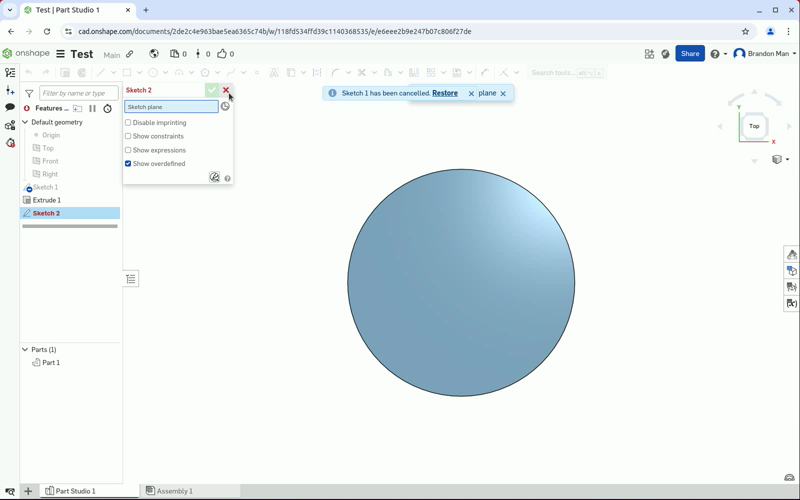
mouse_move(73, 150)
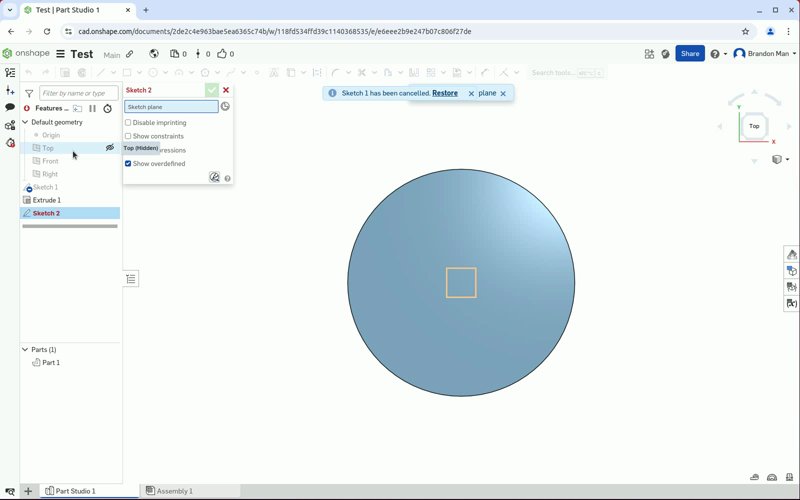
click(73, 150)
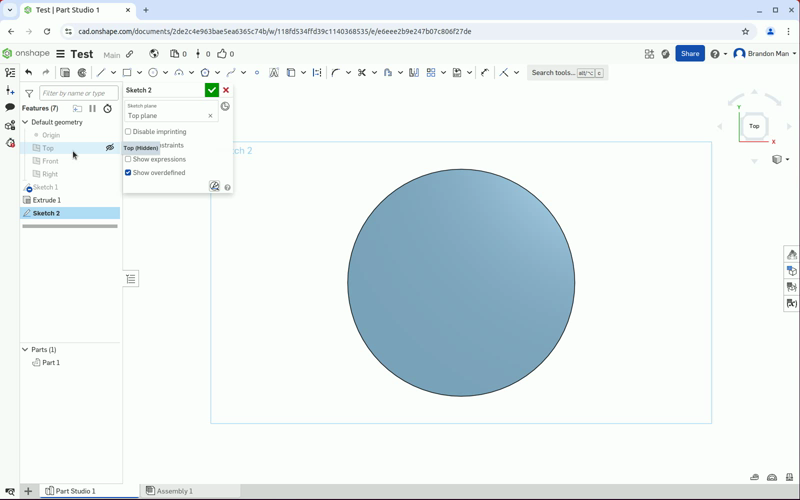
mouse_move(73, 352)
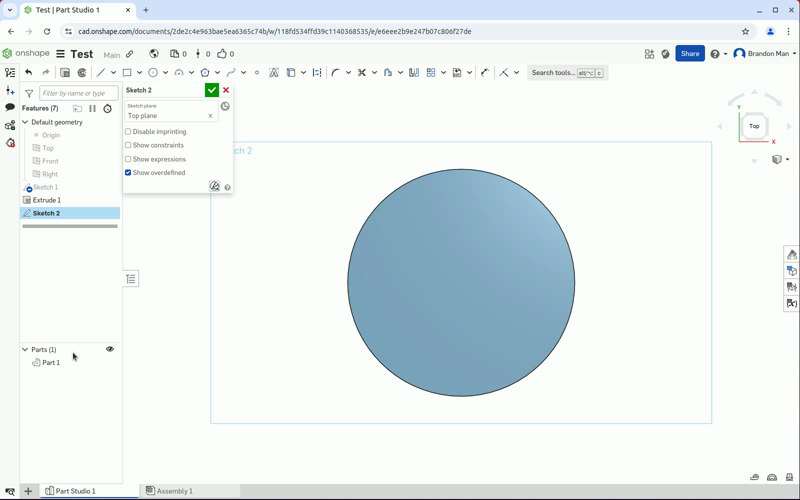
key(y)
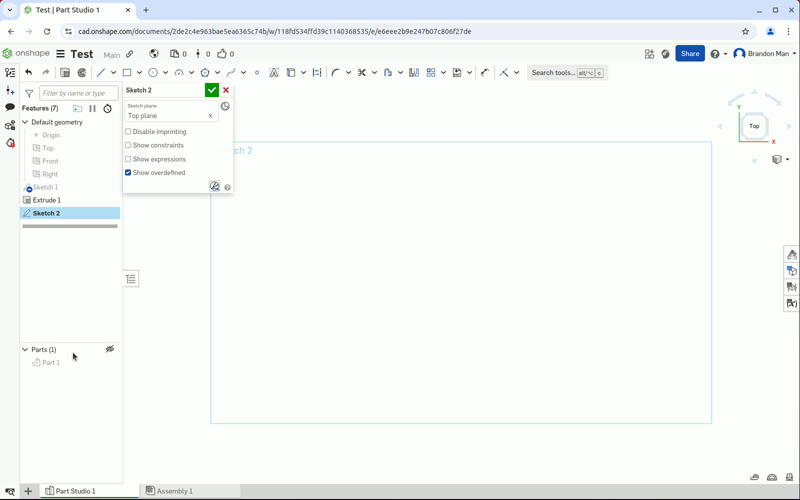
key(c)
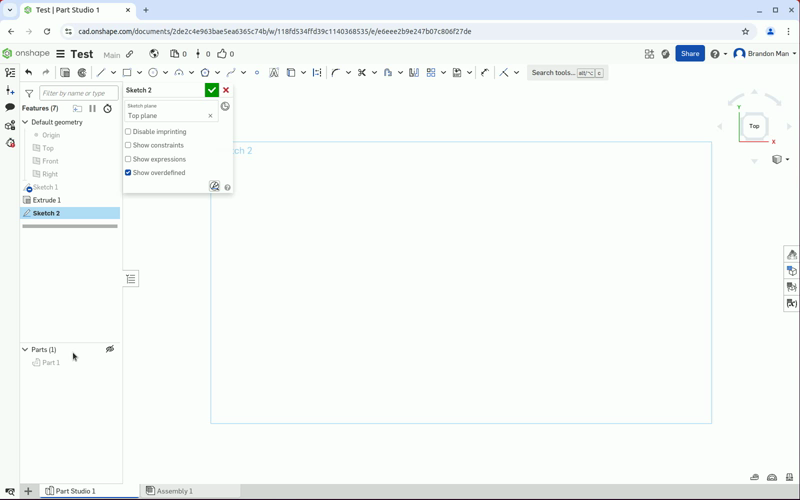
key_down(shift)
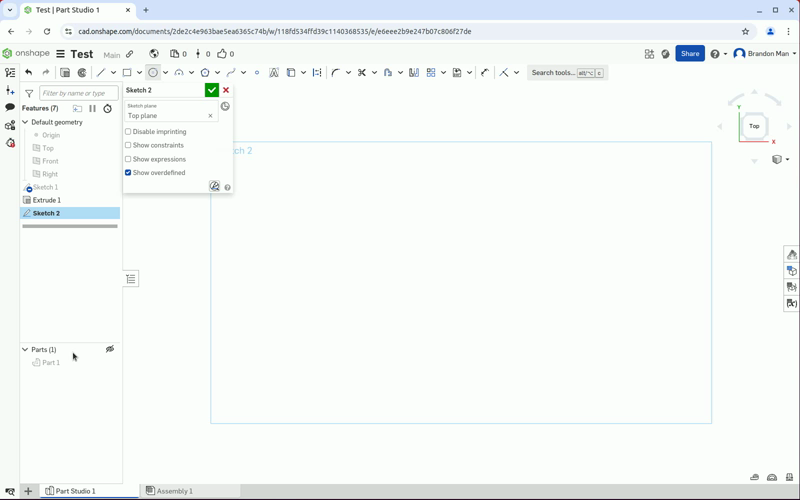
mouse_move(461, 282)
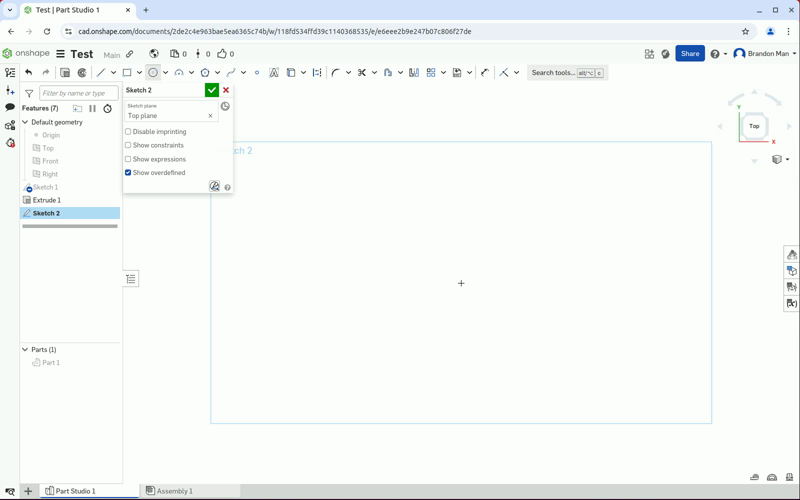
click(461, 282)
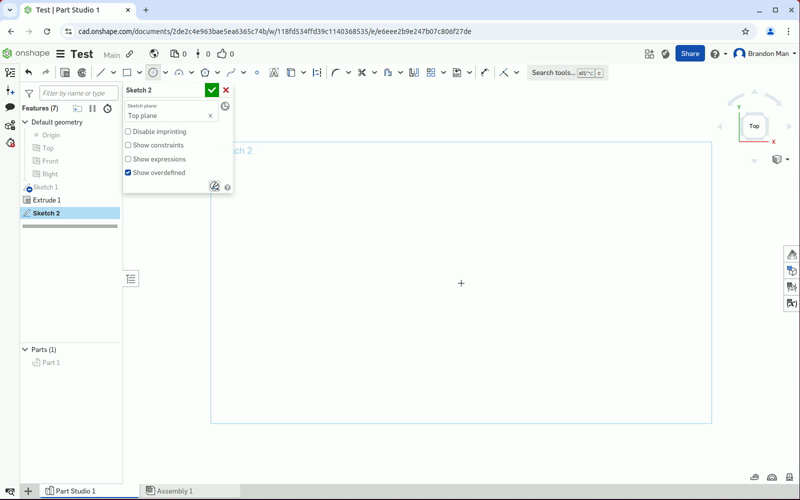
key_up(shift)
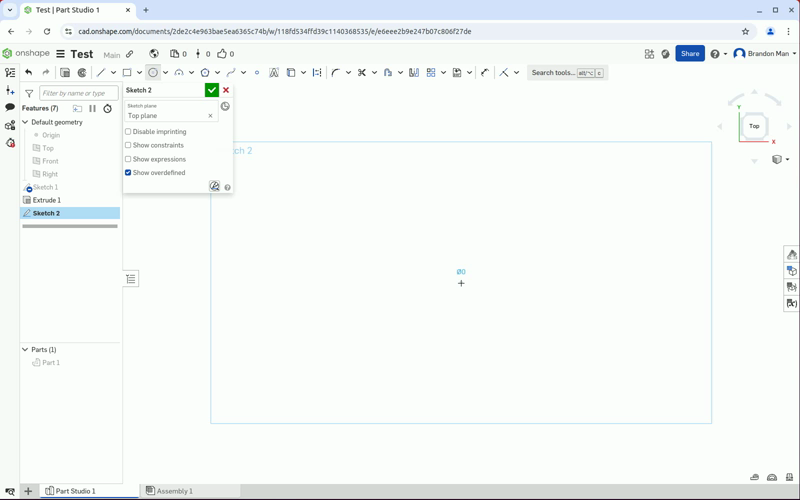
mouse_move(574, 282)
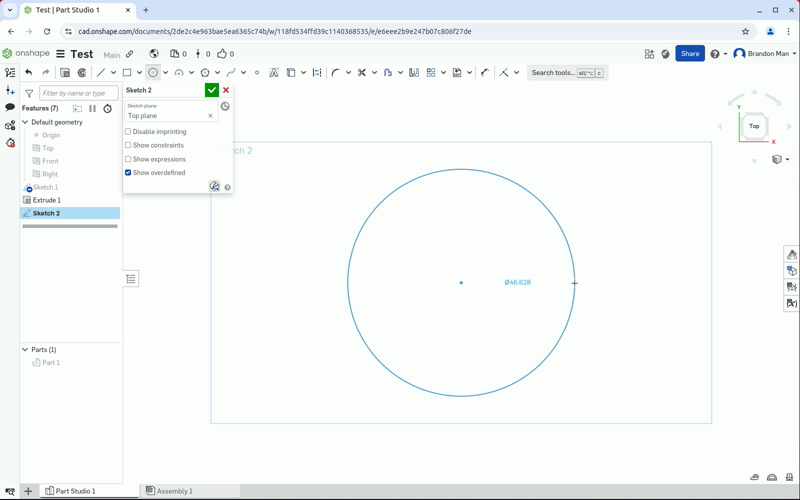
click(574, 282)
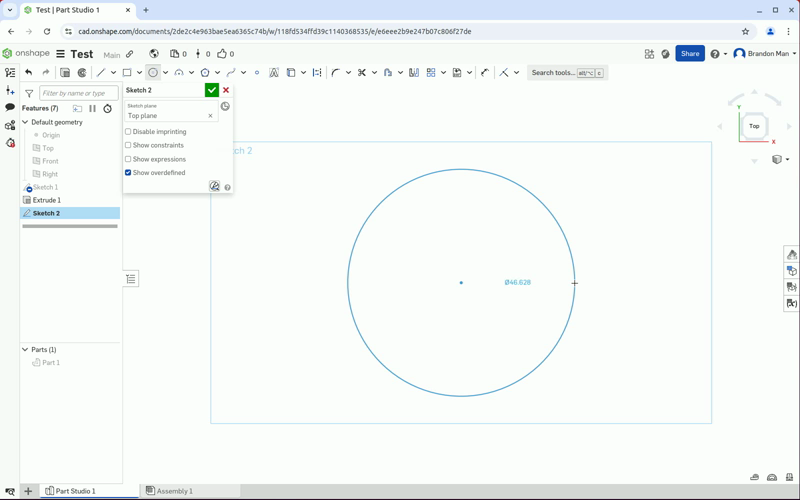
key(esc)
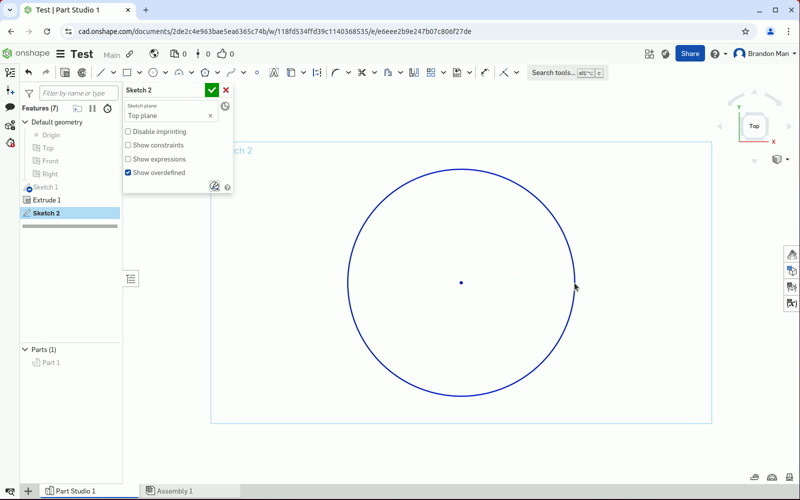
key(c)
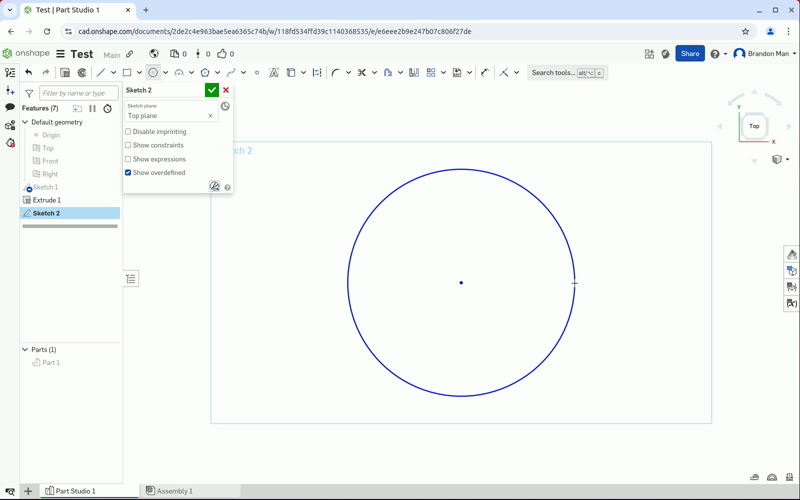
key_down(shift)
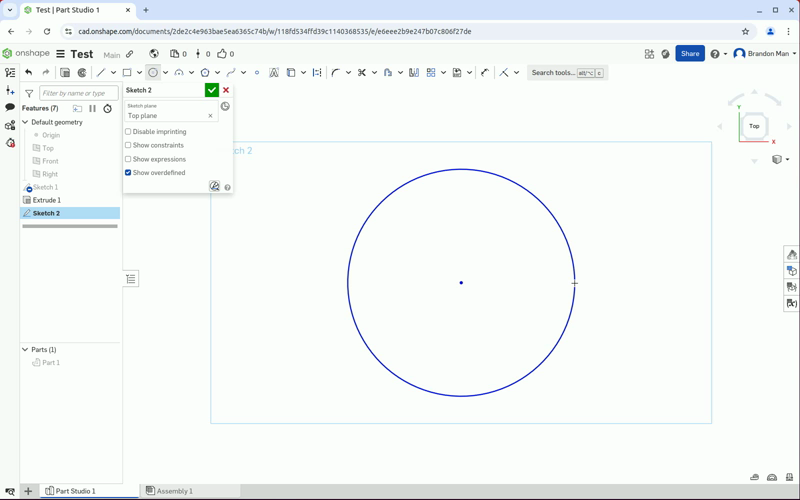
mouse_move(461, 282)
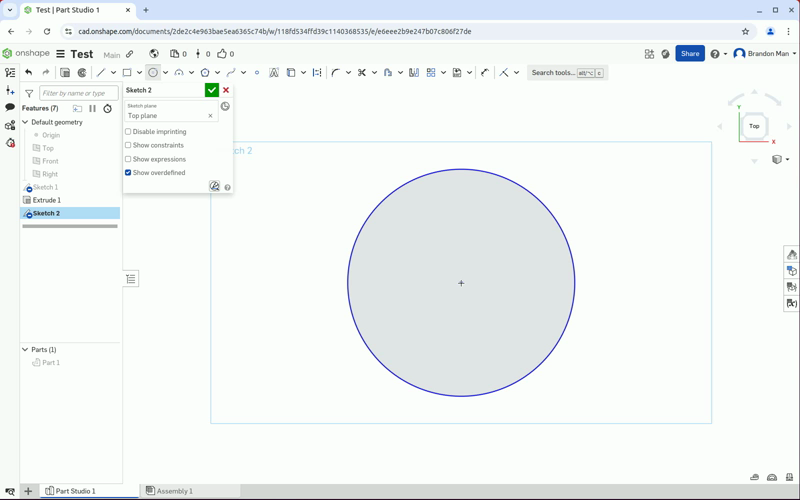
click(461, 282)
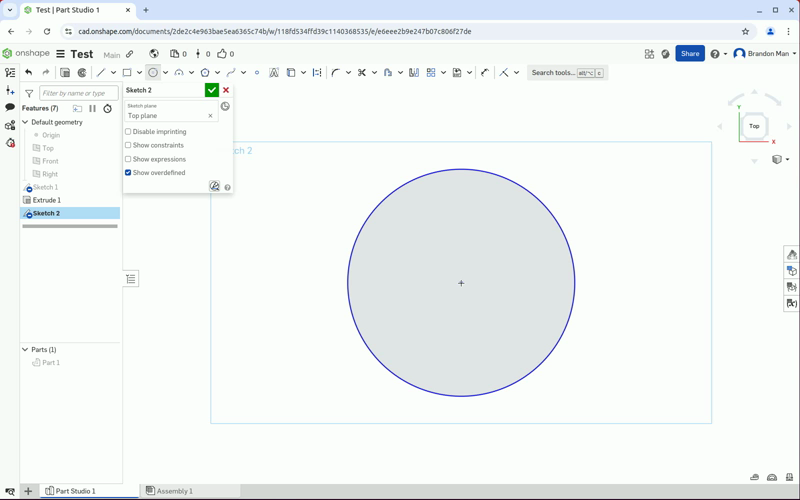
key_up(shift)
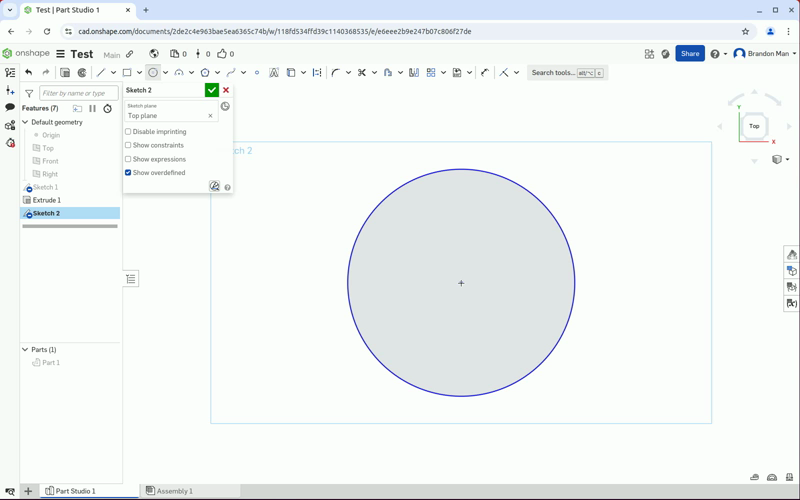
mouse_move(567, 282)
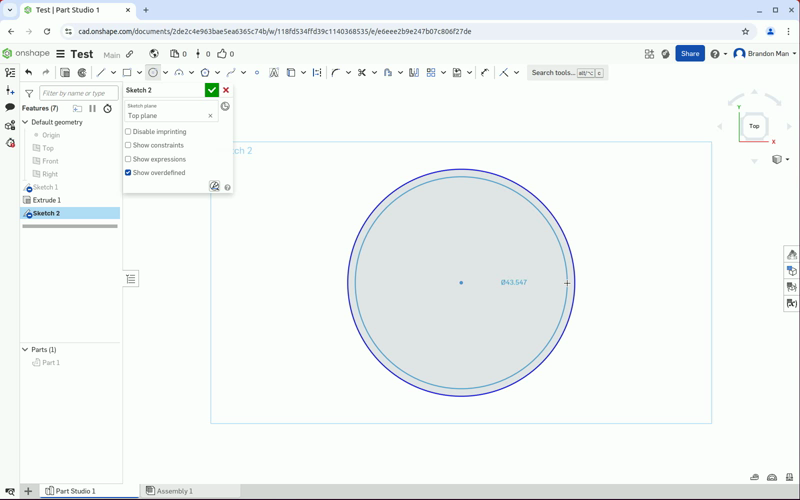
click(567, 282)
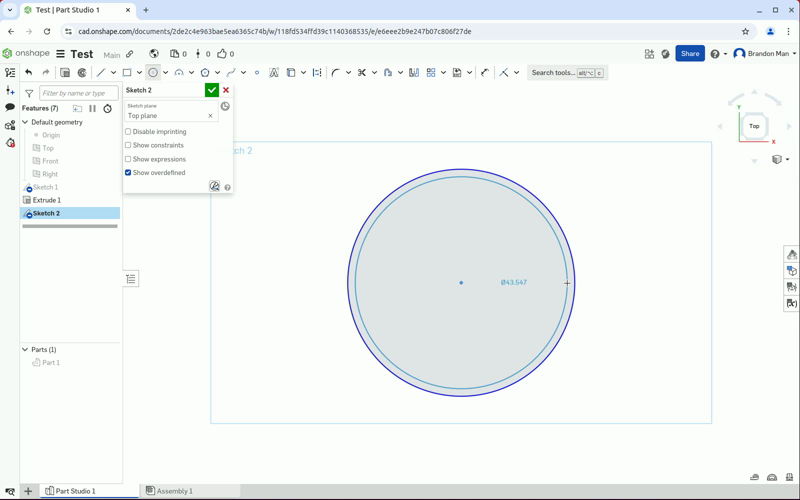
key(esc)
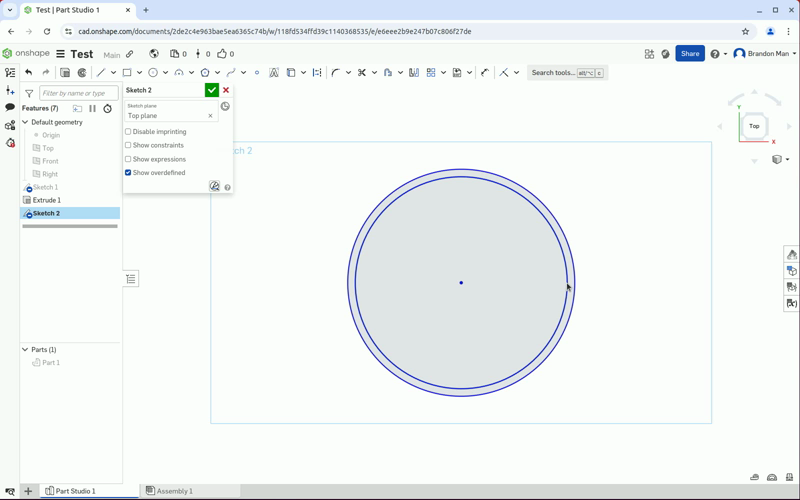
mouse_move(446, 174)
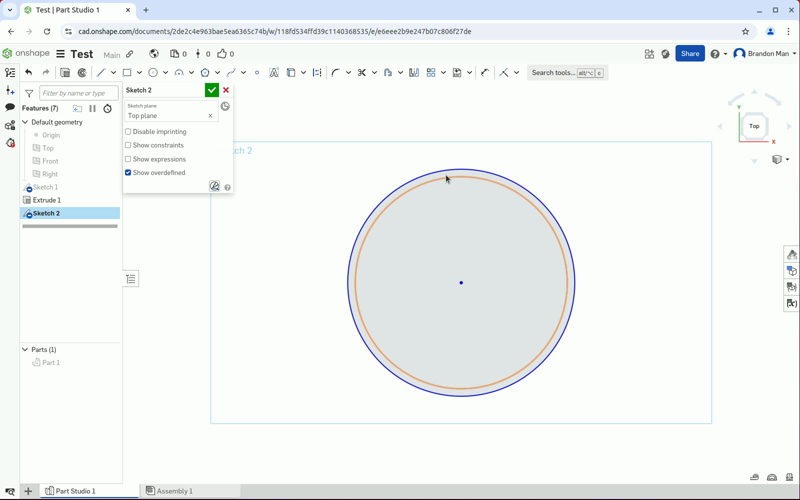
click(446, 174)
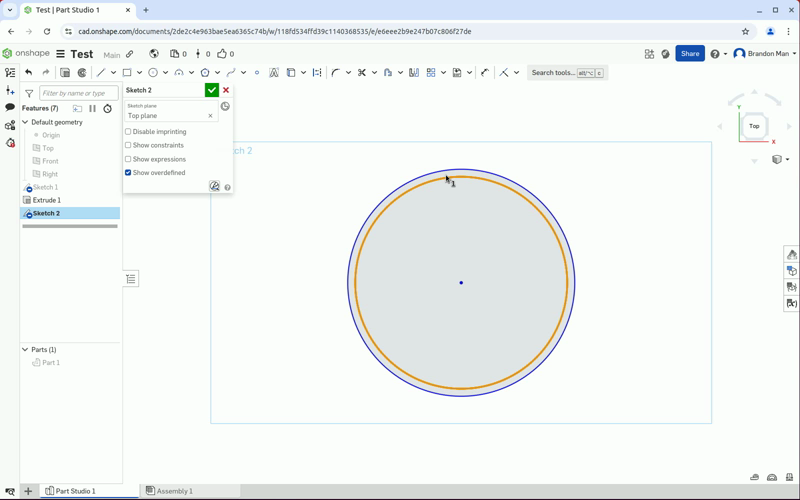
mouse_move(73, 352)
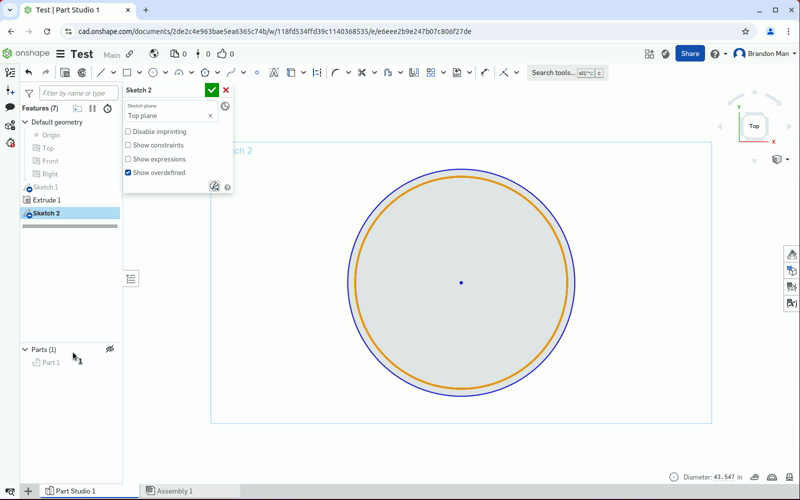
key(shift+y)
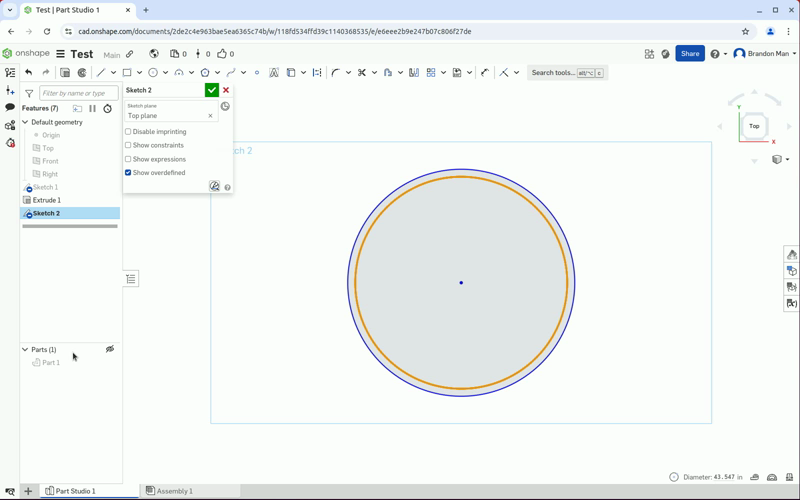
key(shift+e)
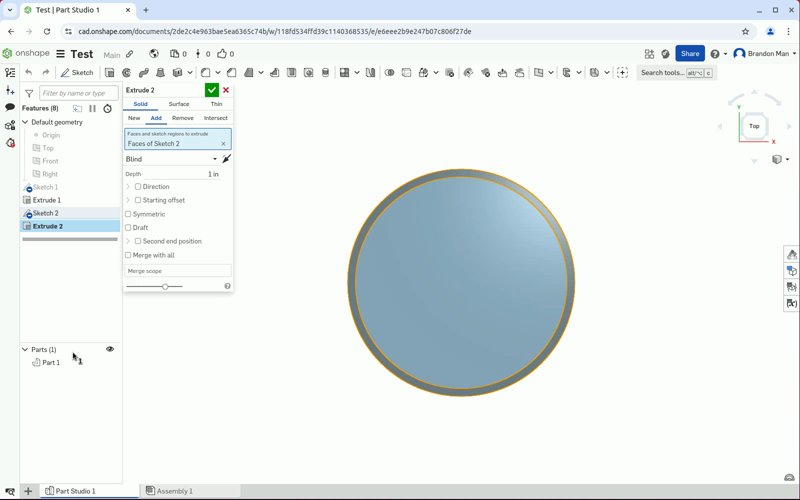
mouse_move(143, 106)
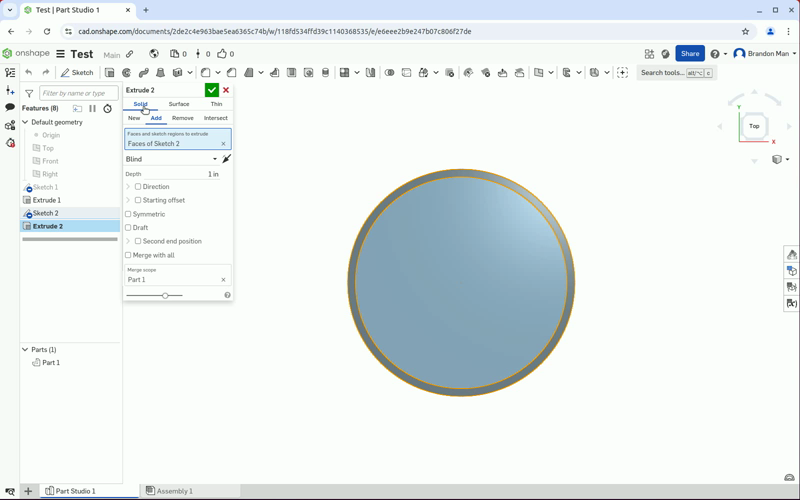
click(143, 106)
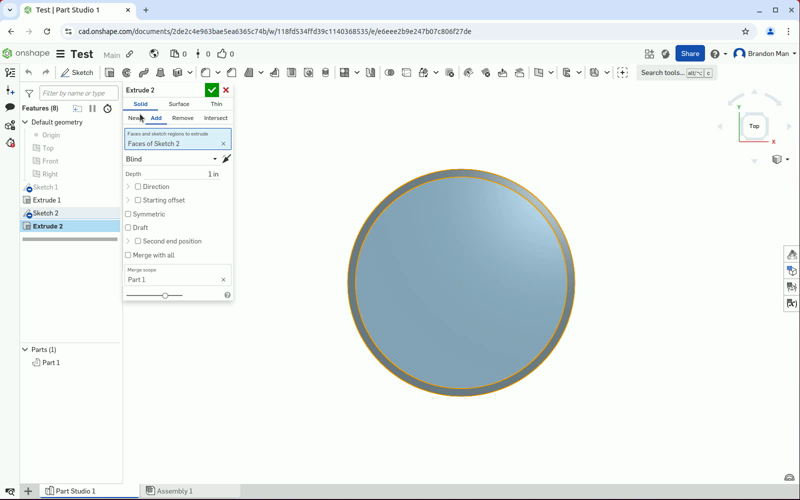
mouse_move(137, 120)
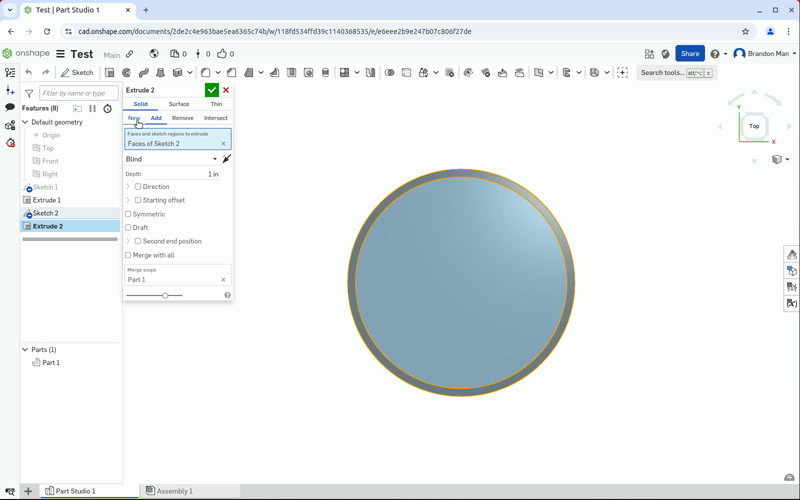
click(137, 120)
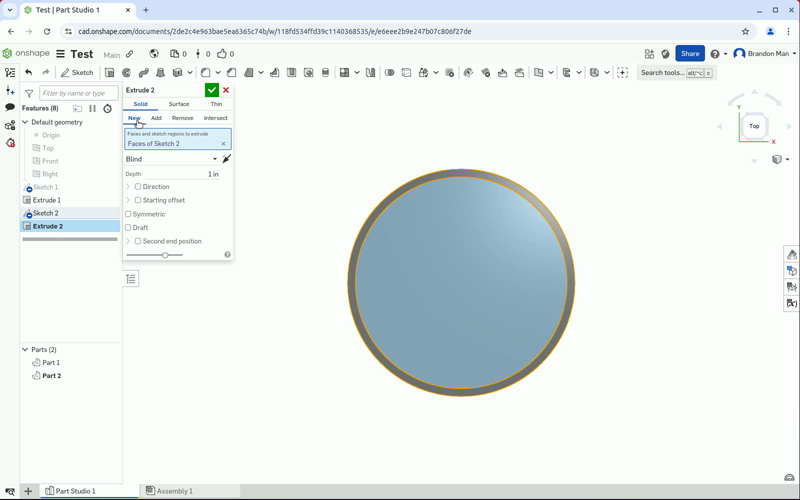
key(tab, 4)
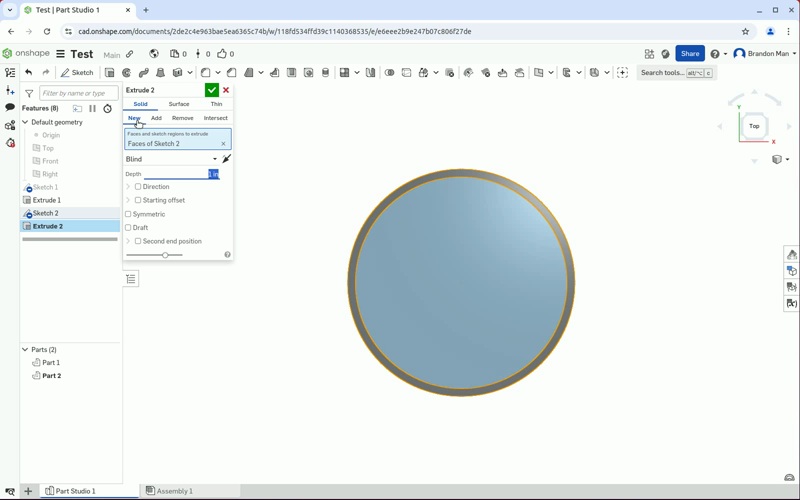
text(0.963)
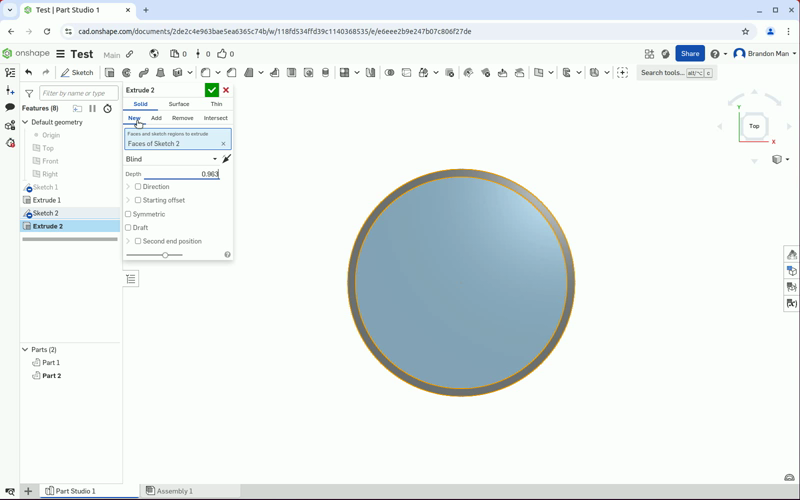
key(enter)
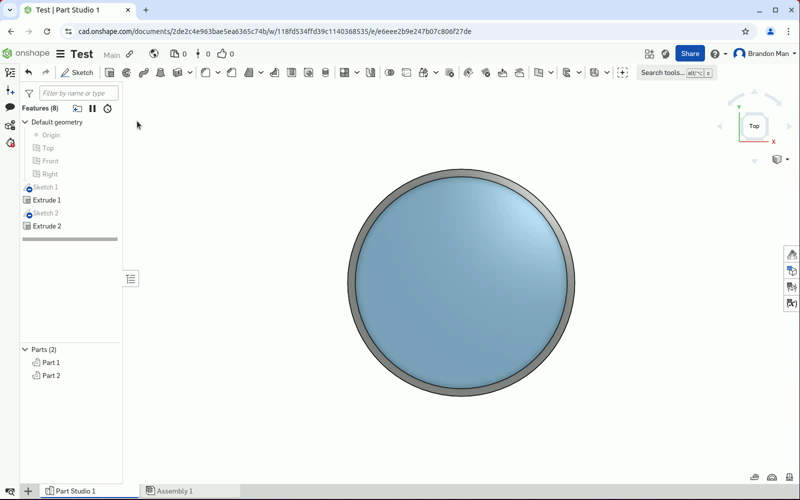
key(shift+h)
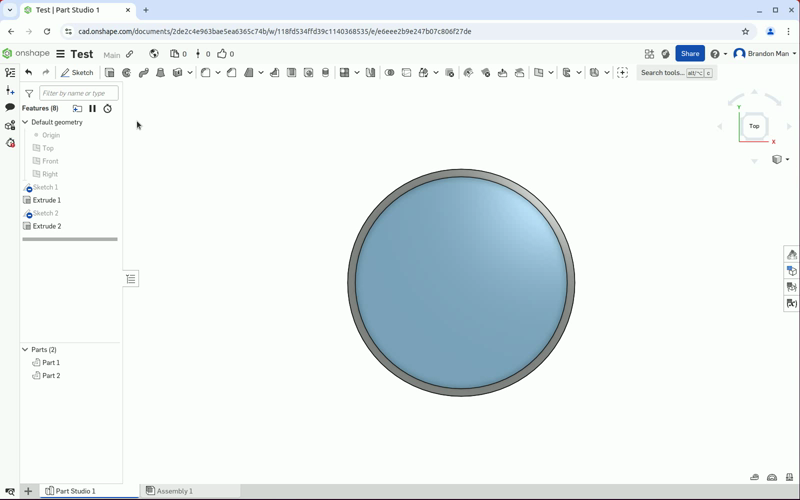
key(shift+h)
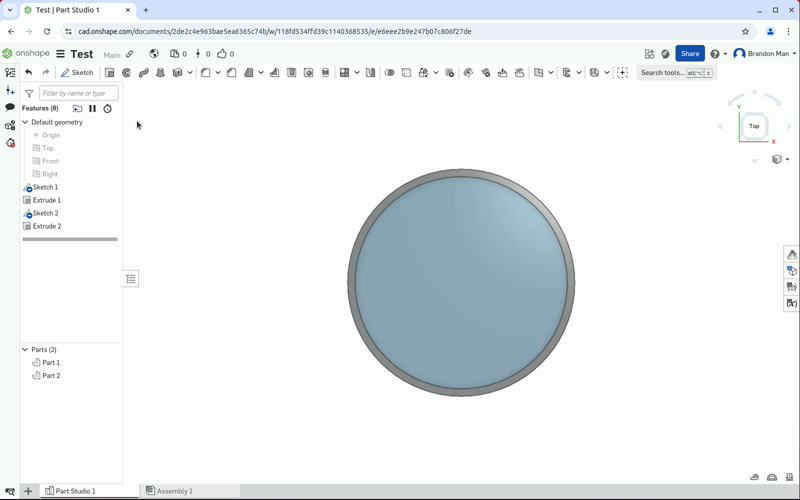
key(shift+7)
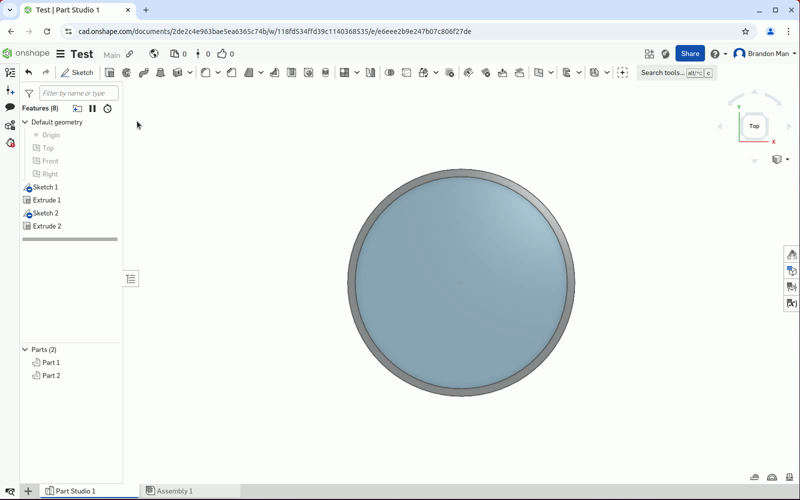
key(up, 3)
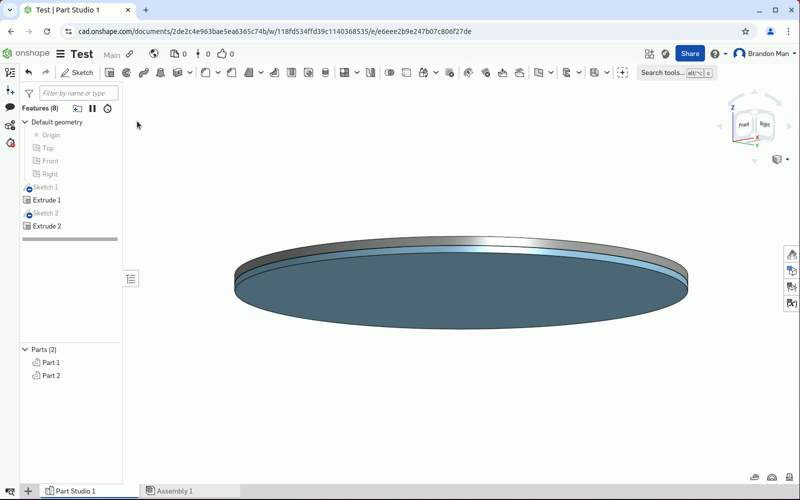
key(left, 3)
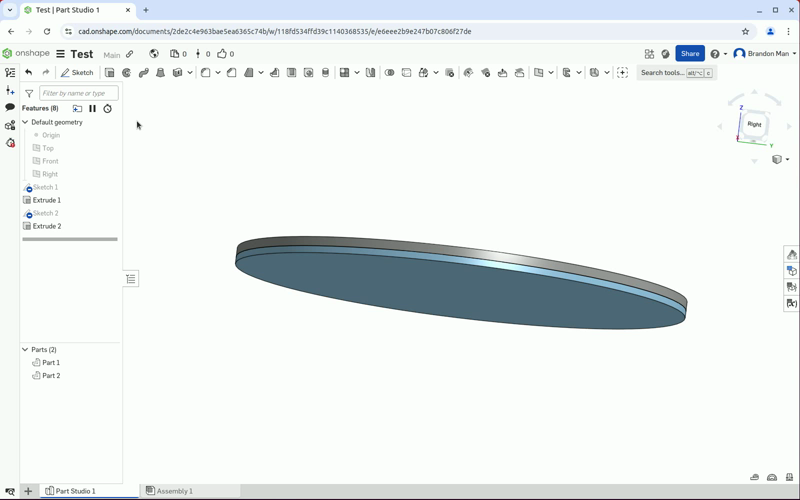
key(right, 3)
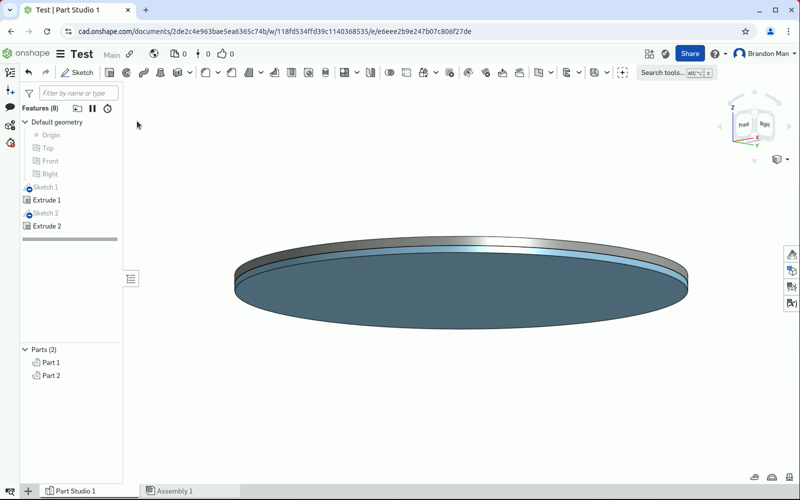
key(down, 3)
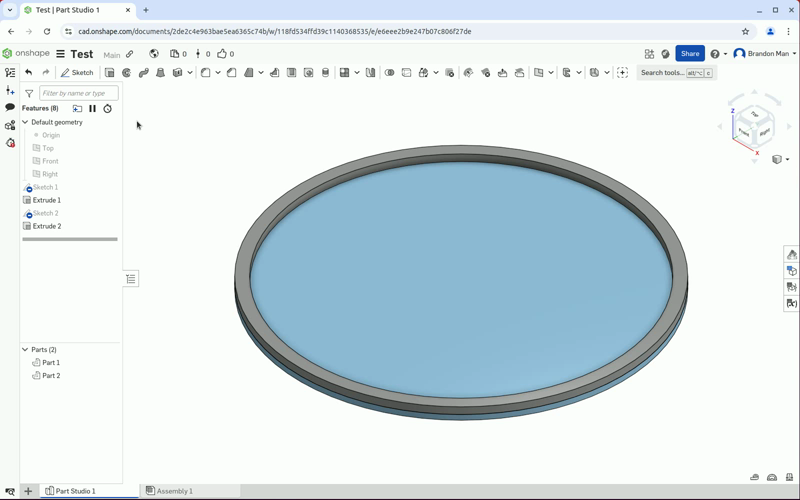
mouse_move(73, 189)
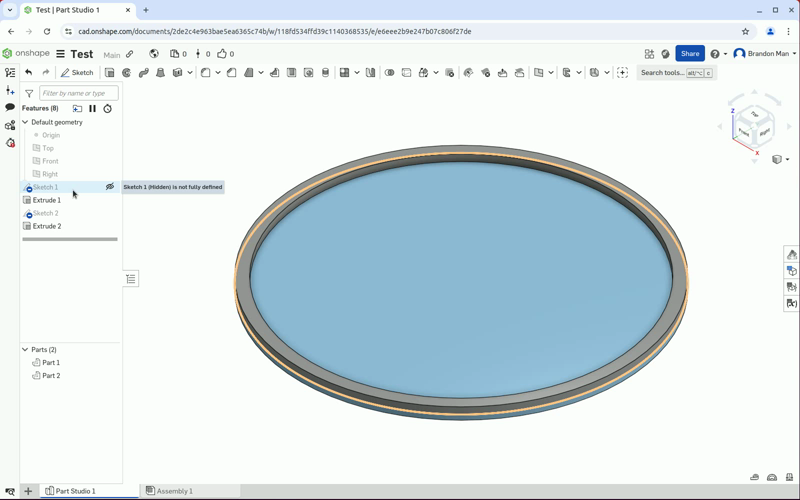
click(73, 189)